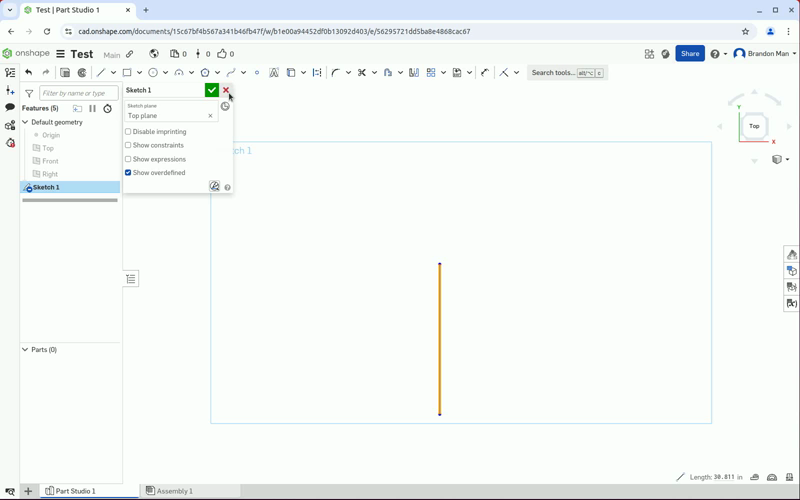
key(shift+h)
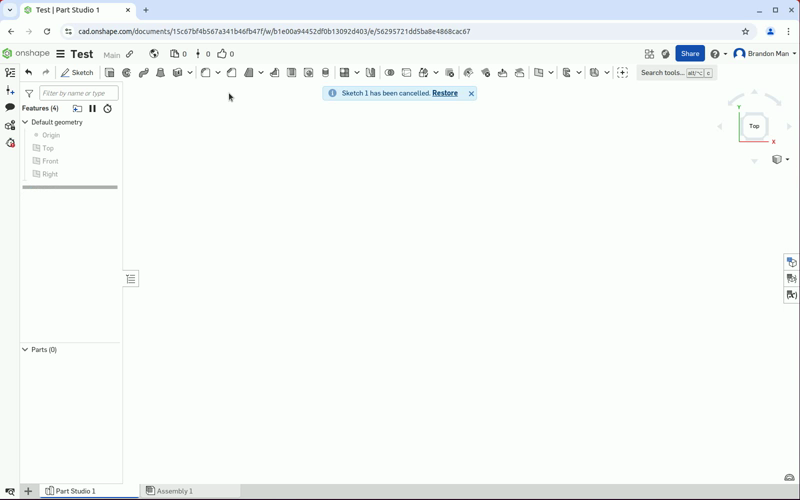
mouse_move(73, 352)
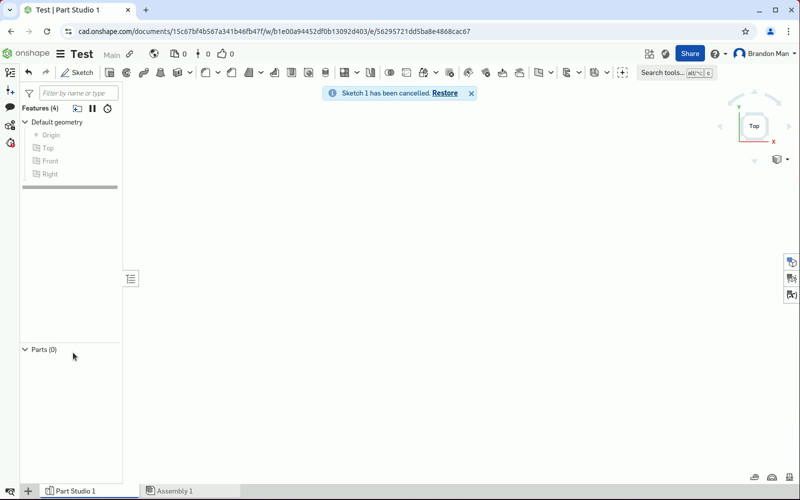
key(y)
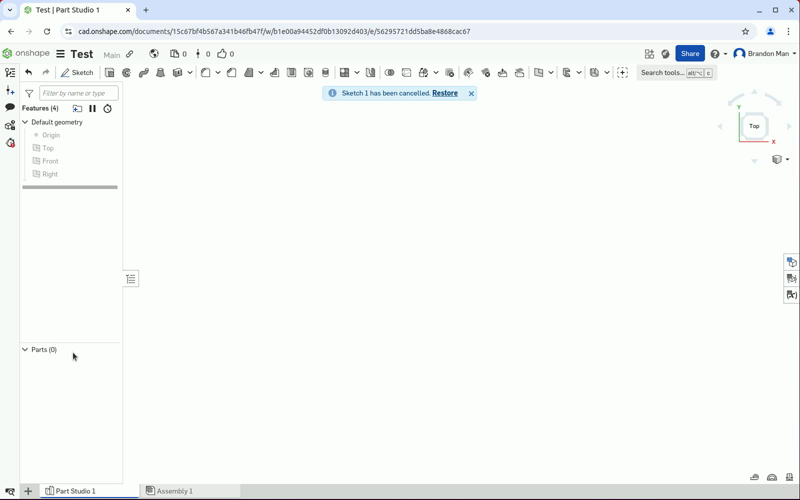
key(shift+p)
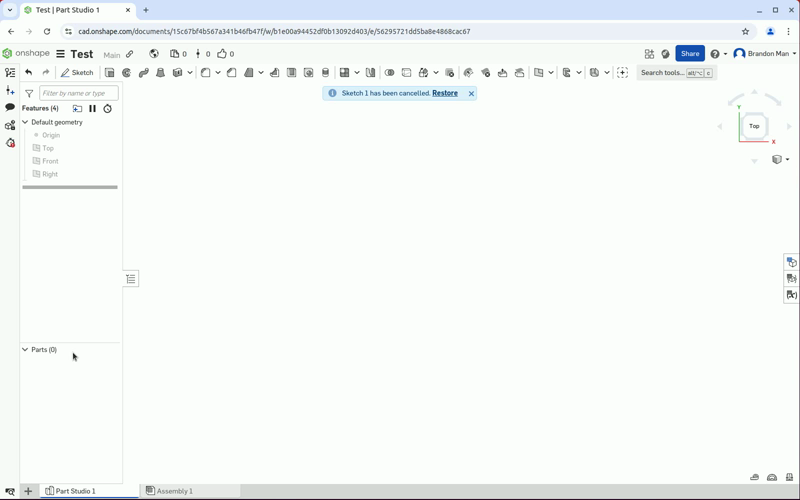
key(space)
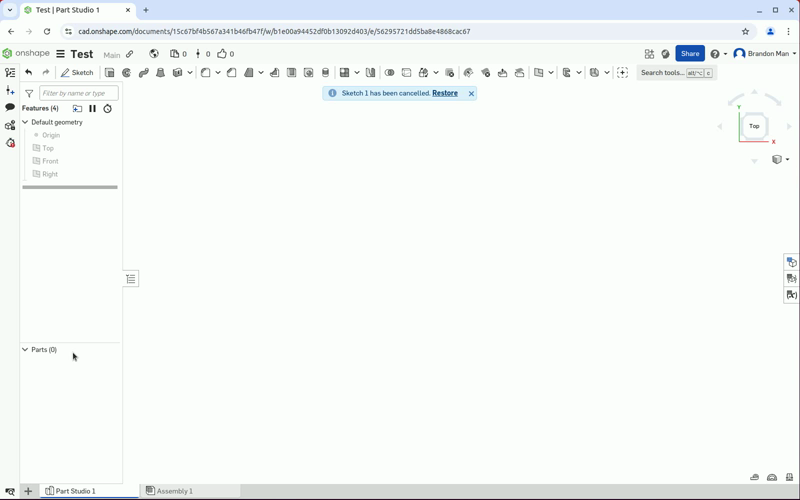
key_down(shift)
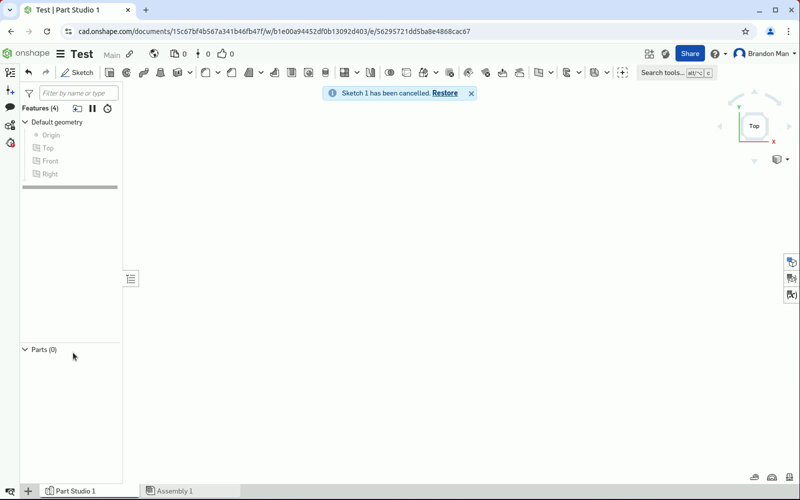
key(up)
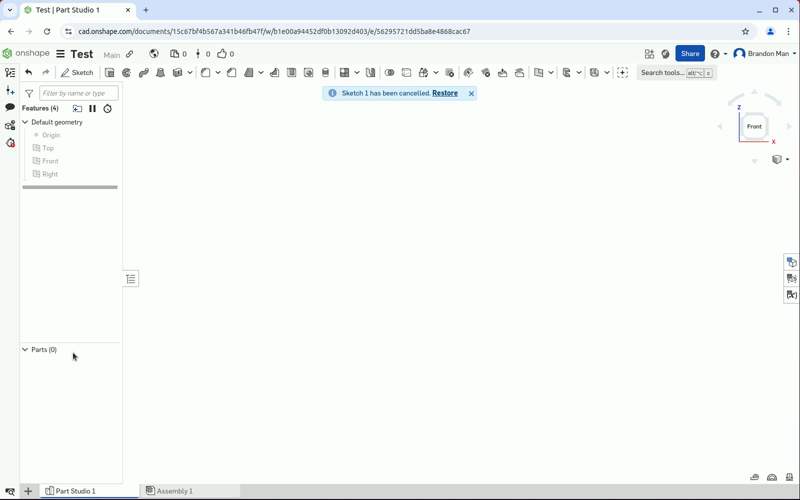
key_up(shift)
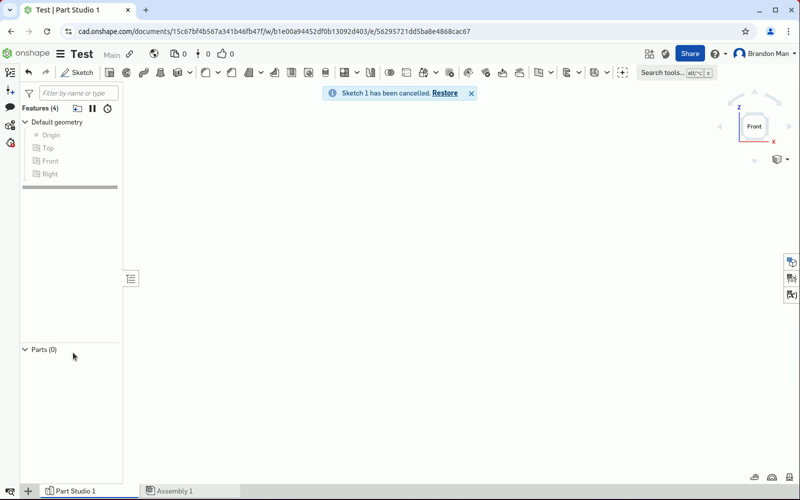
mouse_move(73, 352)
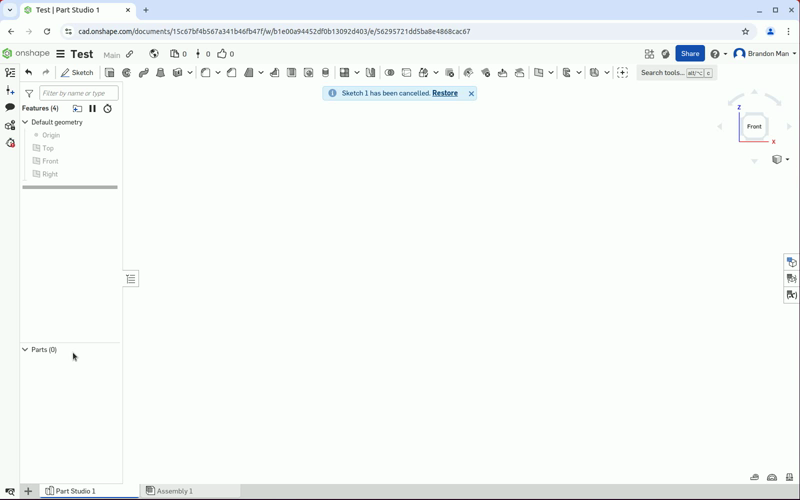
key(shift+y)
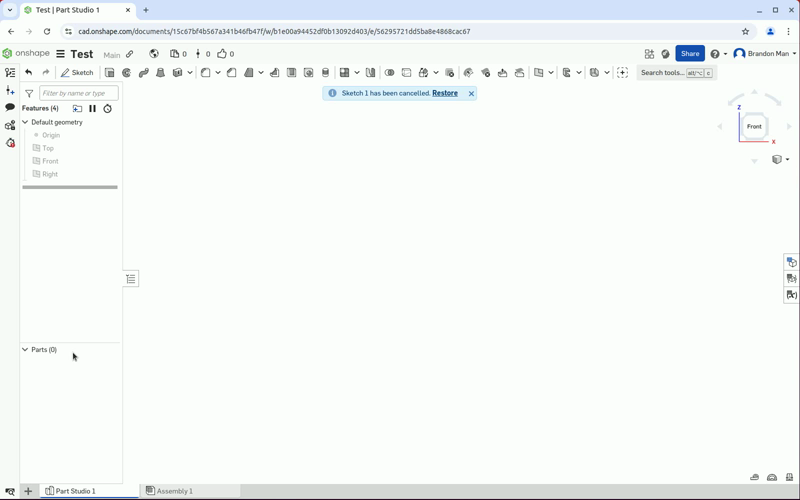
key(shift+s)
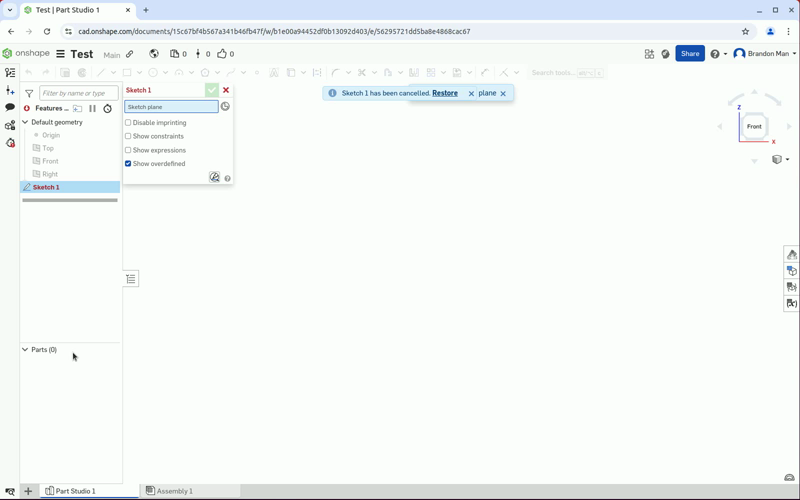
mouse_move(73, 163)
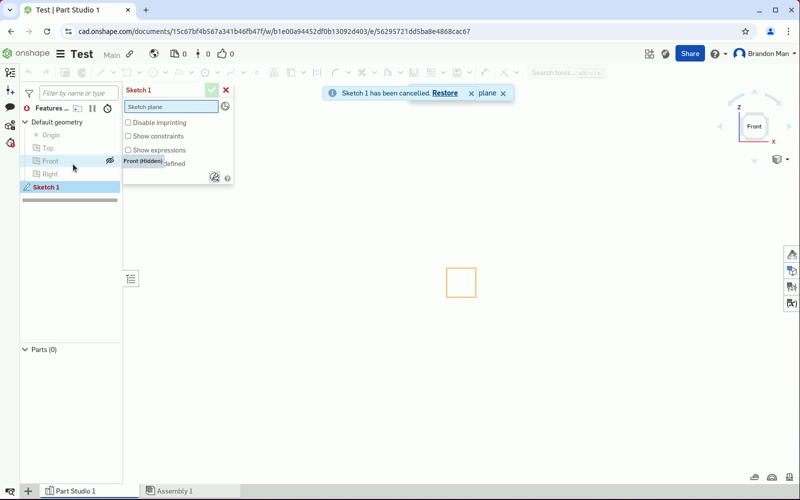
click(73, 163)
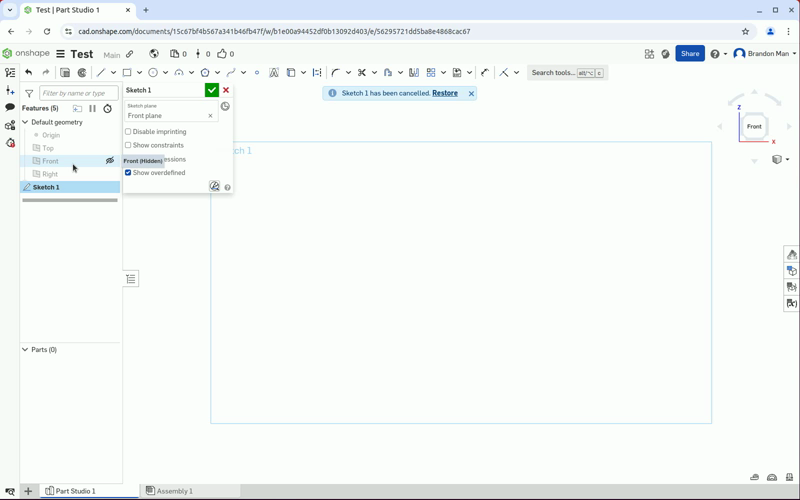
mouse_move(73, 352)
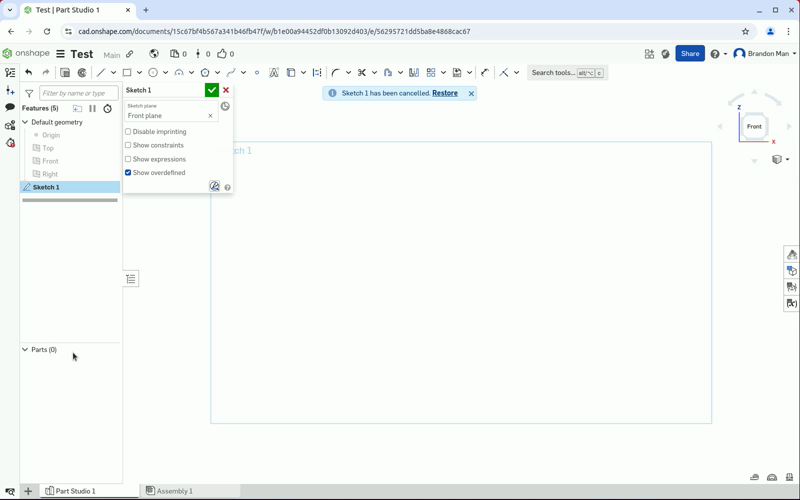
key(y)
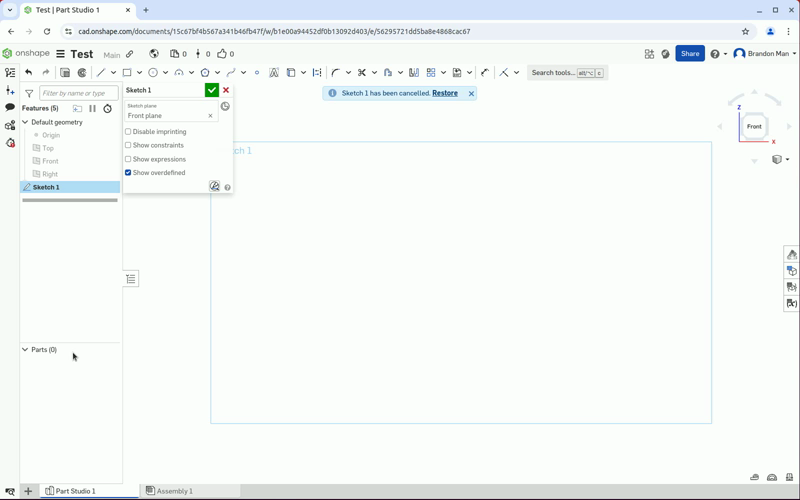
key(c)
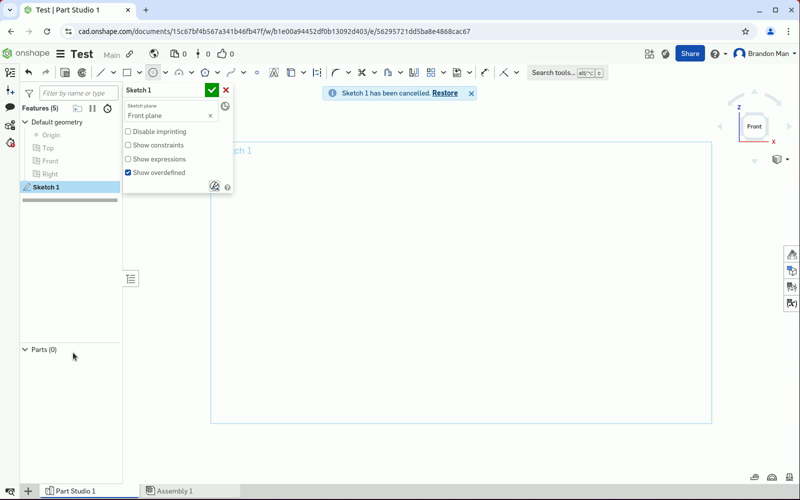
key_down(shift)
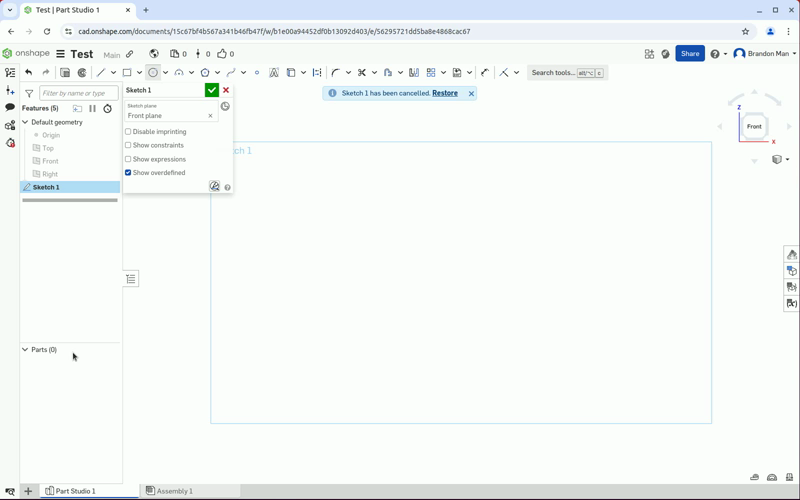
mouse_move(461, 282)
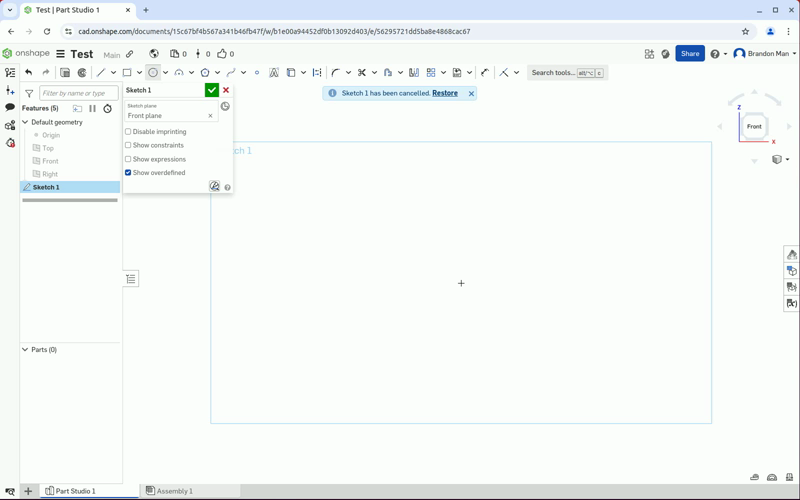
click(461, 282)
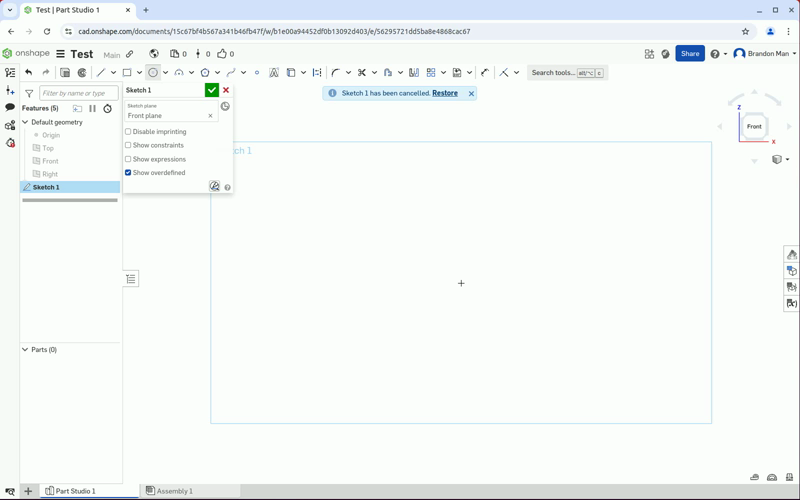
key_up(shift)
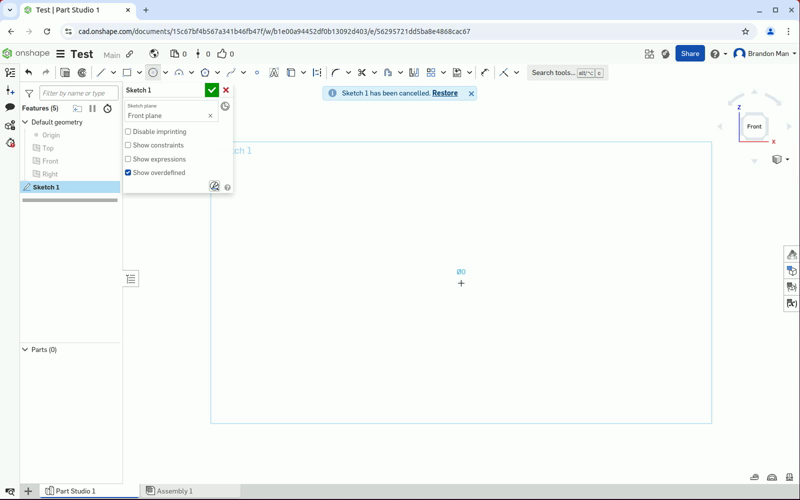
mouse_move(574, 282)
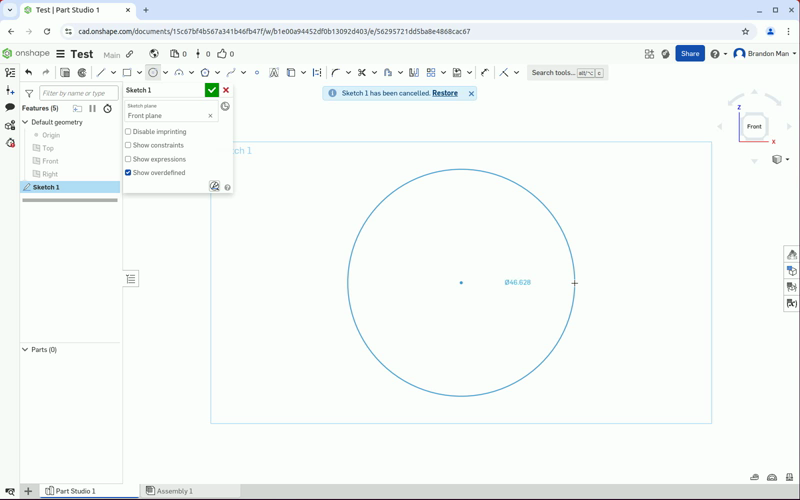
click(574, 282)
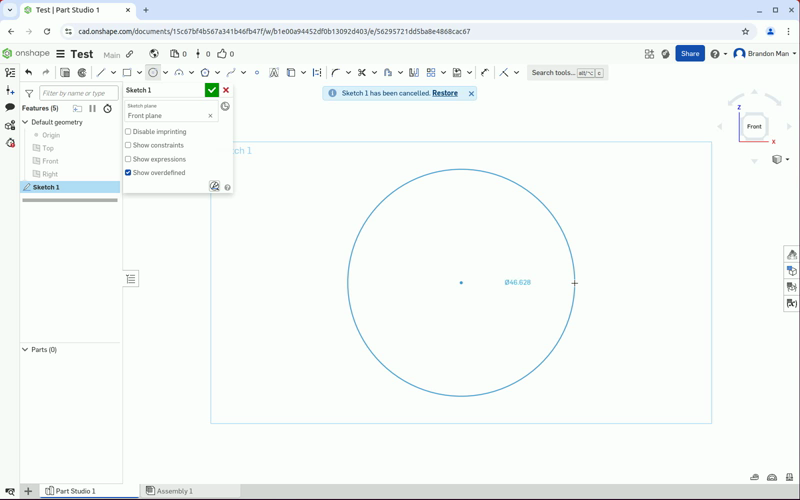
key(esc)
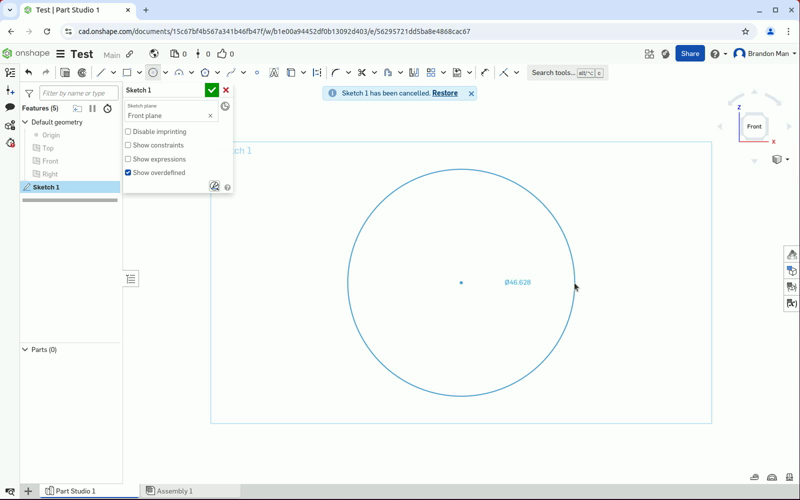
mouse_move(509, 256)
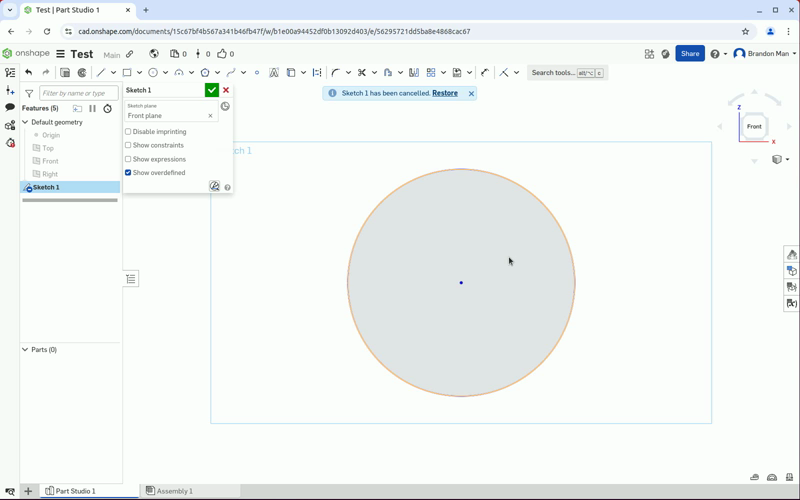
click(509, 256)
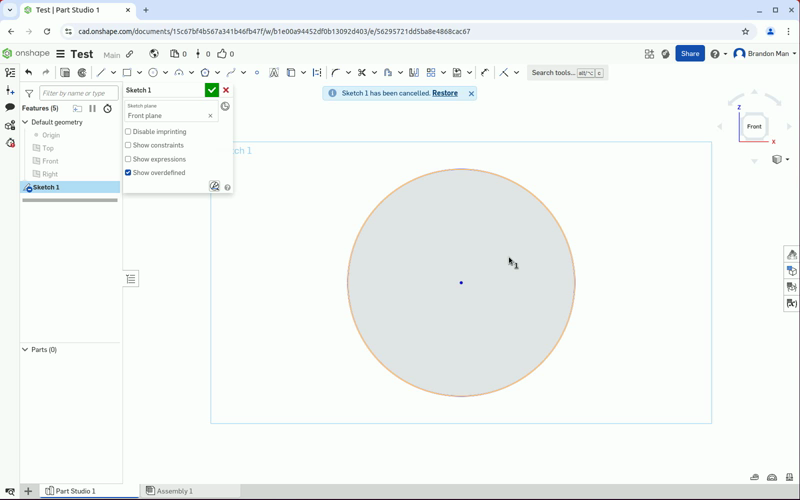
mouse_move(73, 352)
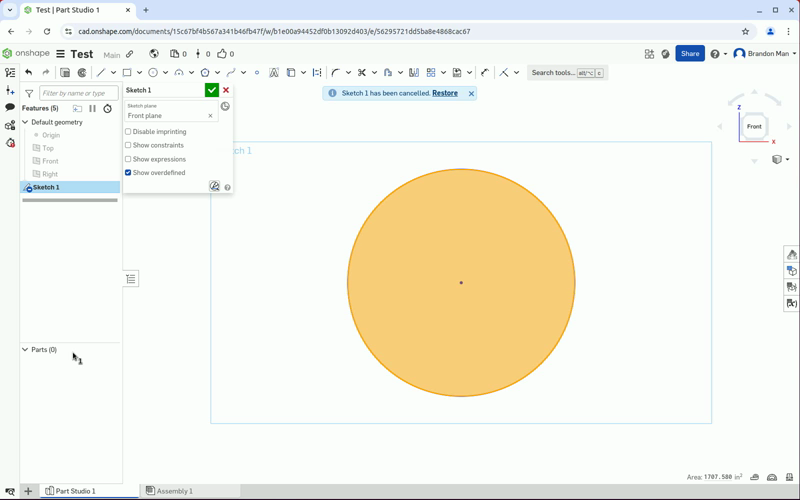
key(shift+y)
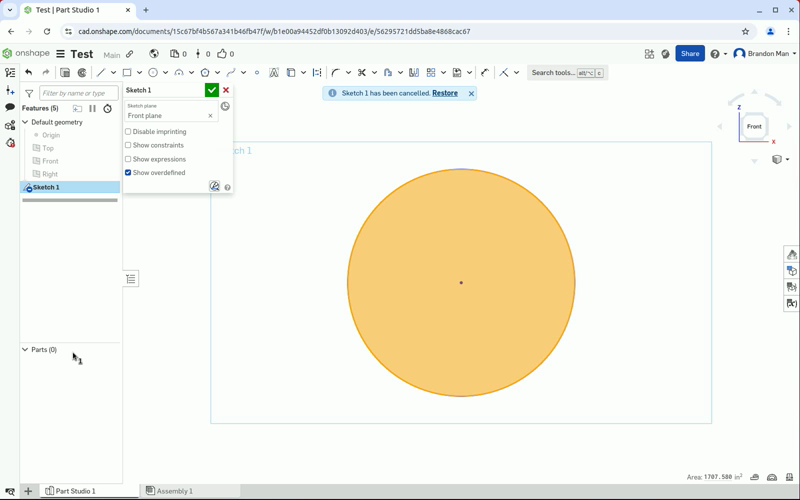
key(shift+e)
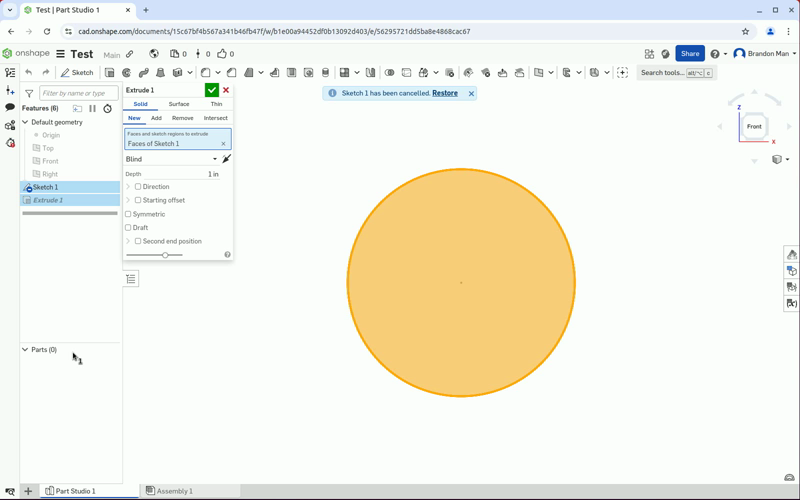
mouse_move(143, 106)
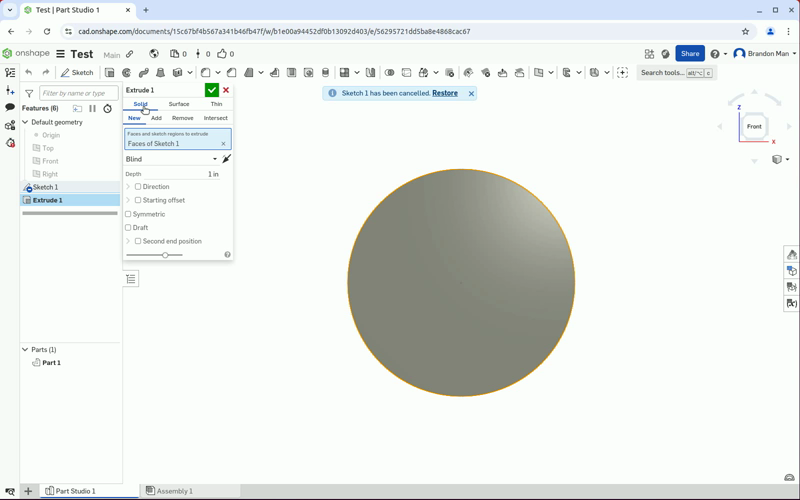
click(143, 106)
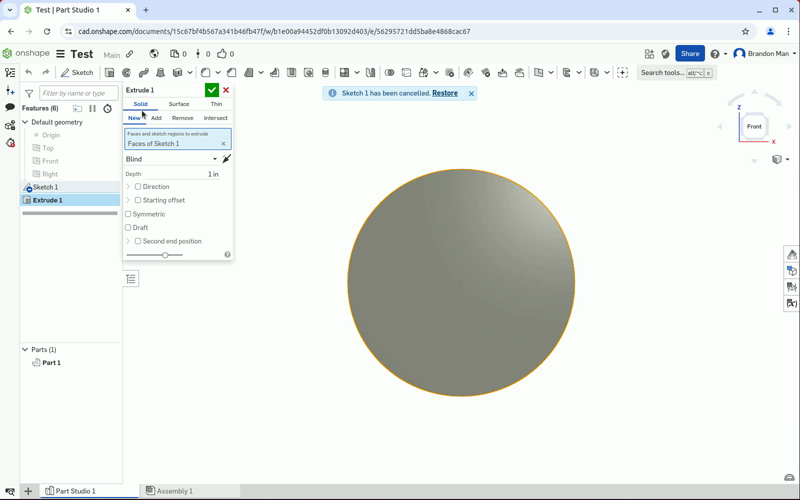
mouse_move(137, 120)
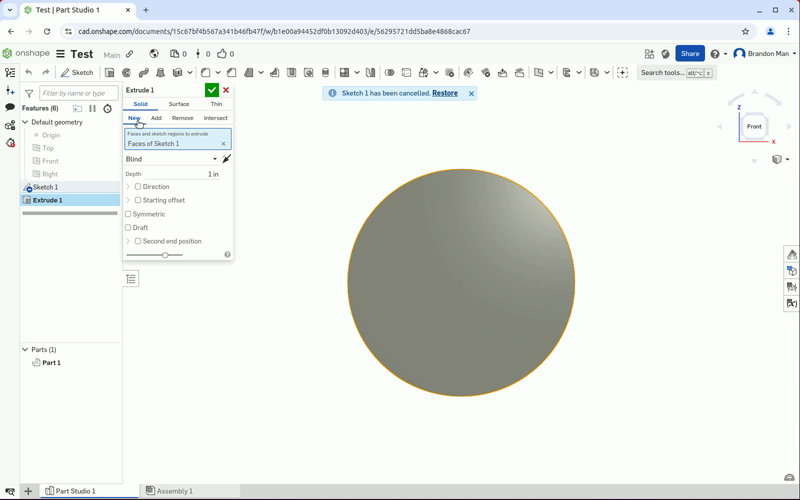
click(137, 120)
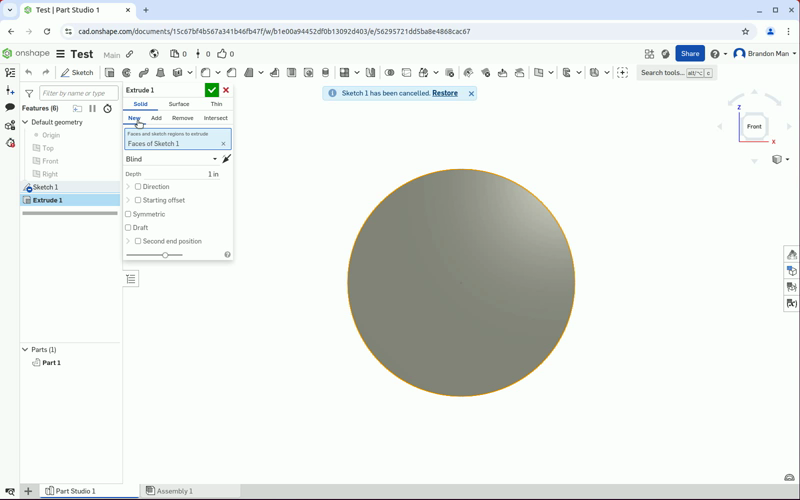
key(tab, 4)
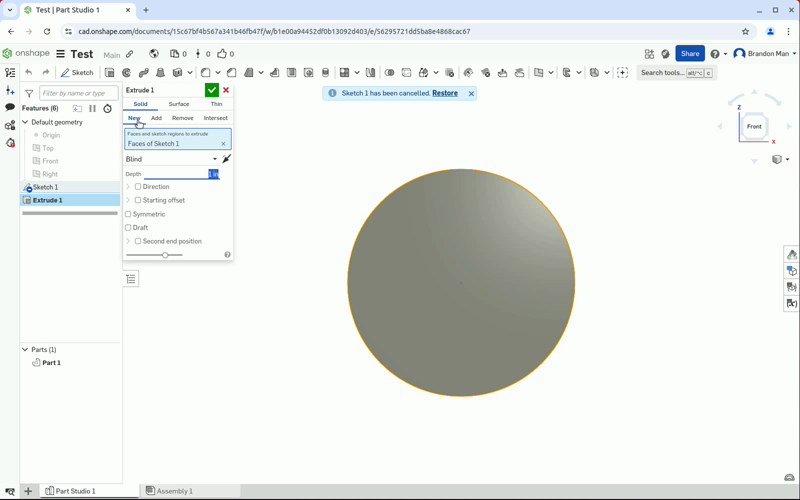
text(23.108)
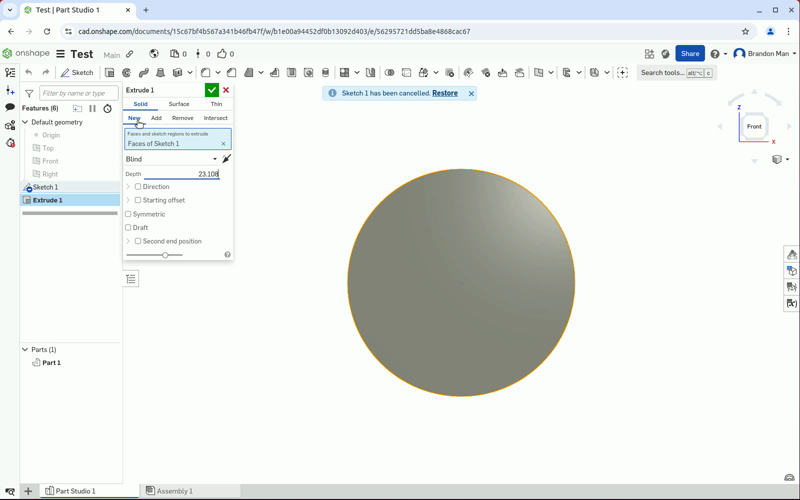
key(enter)
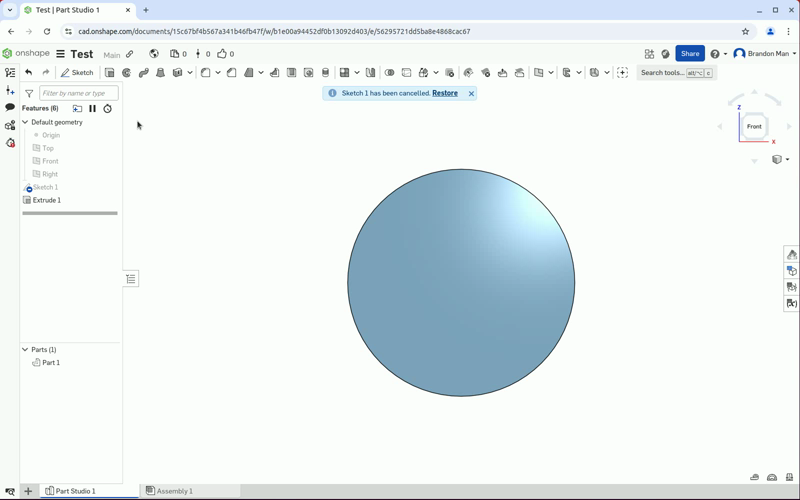
key(shift+h)
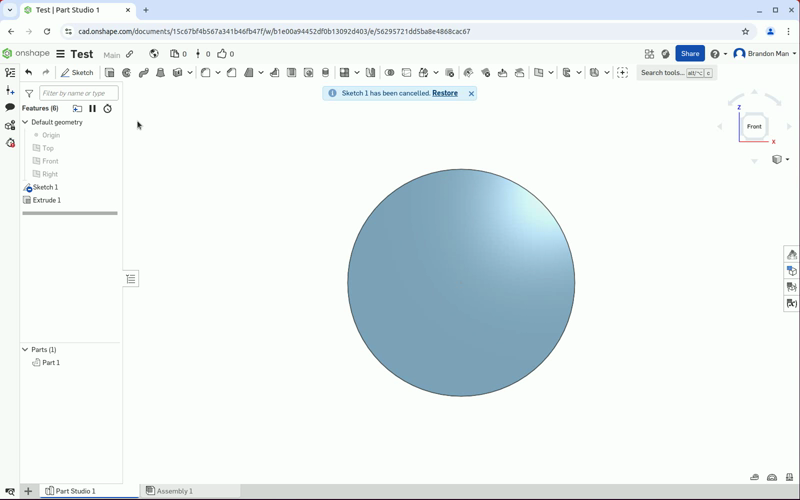
key(shift+h)
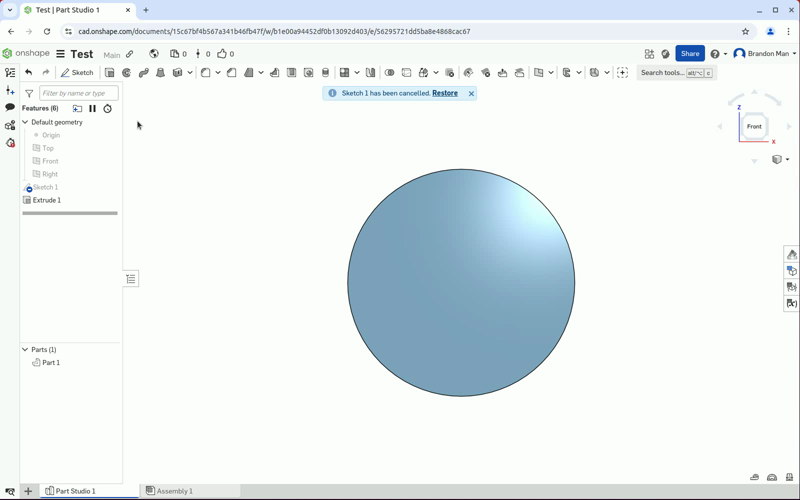
mouse_move(73, 189)
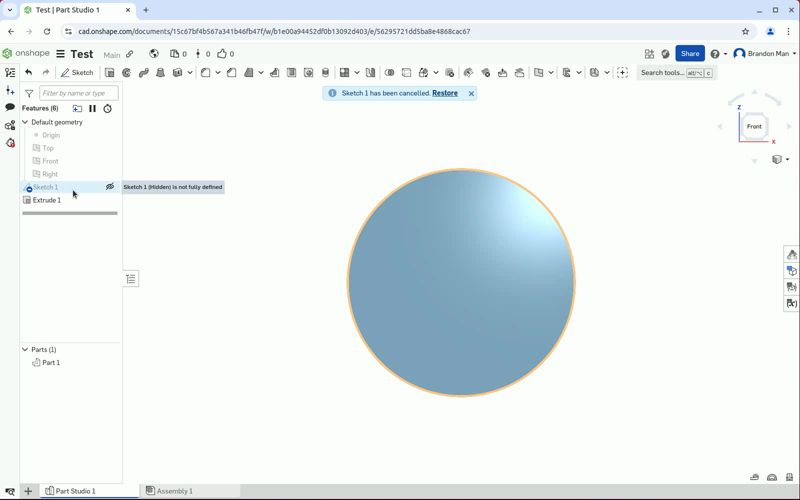
click(73, 189)
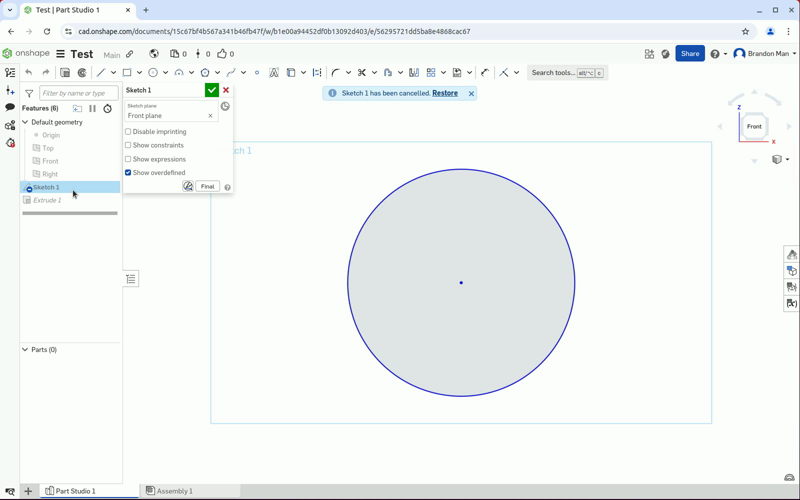
mouse_move(229, 92)
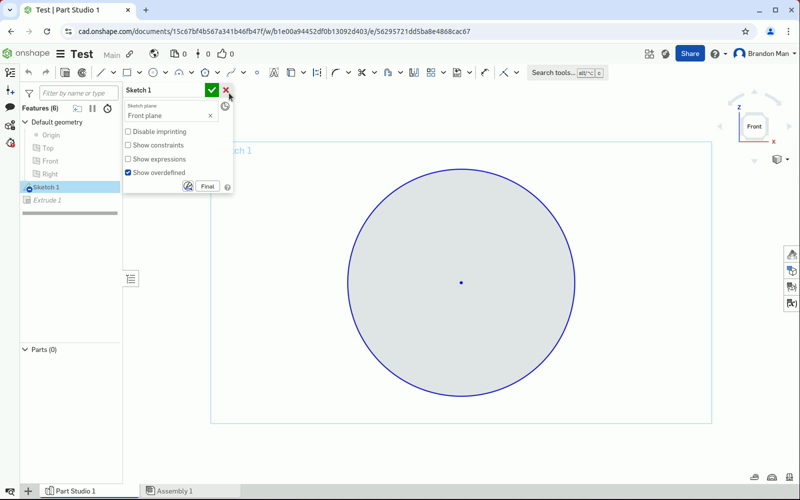
click(229, 92)
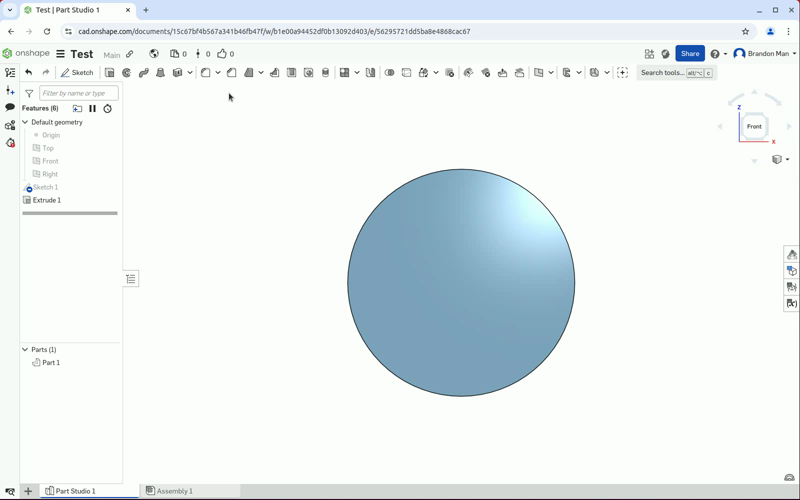
mouse_move(541, 75)
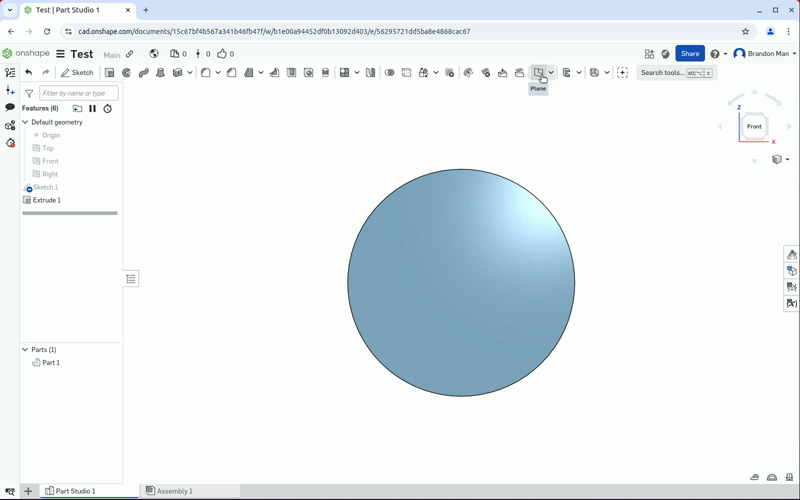
click(541, 75)
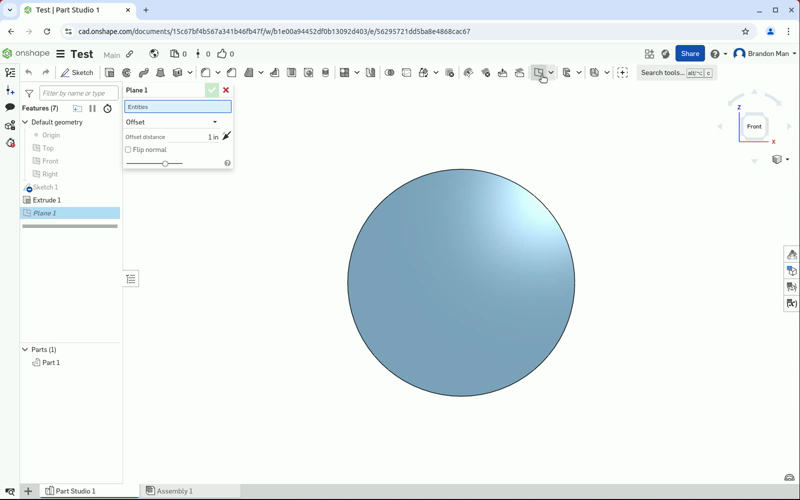
mouse_move(73, 163)
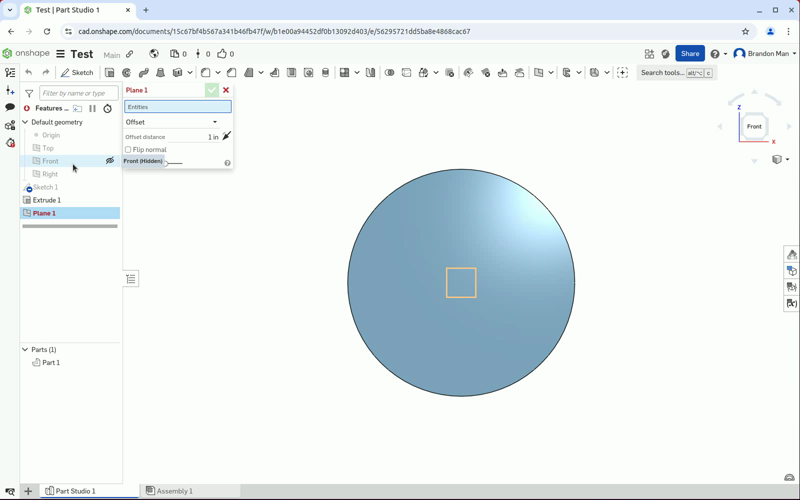
click(73, 163)
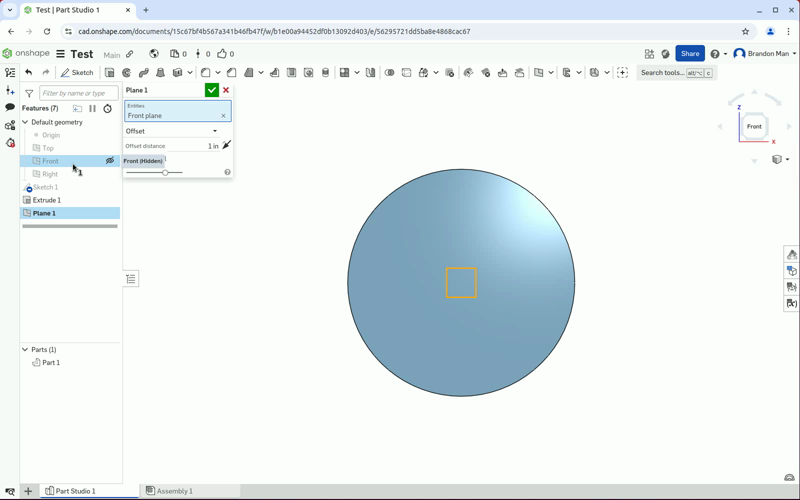
key(tab, 2)
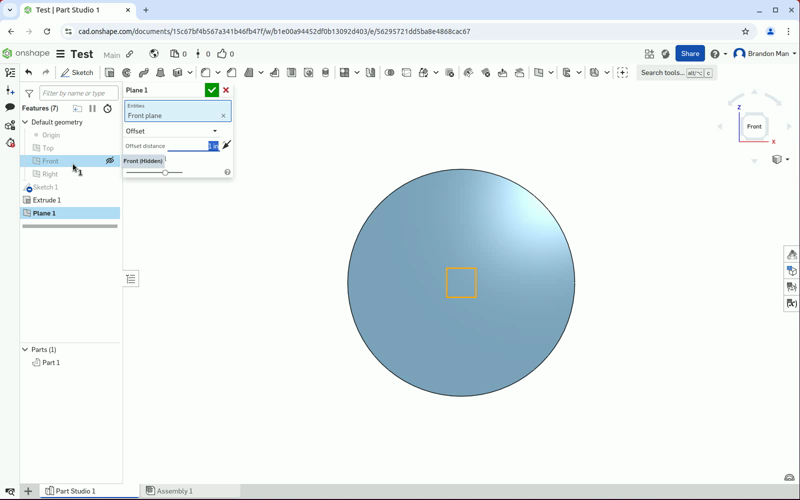
text(23.108)
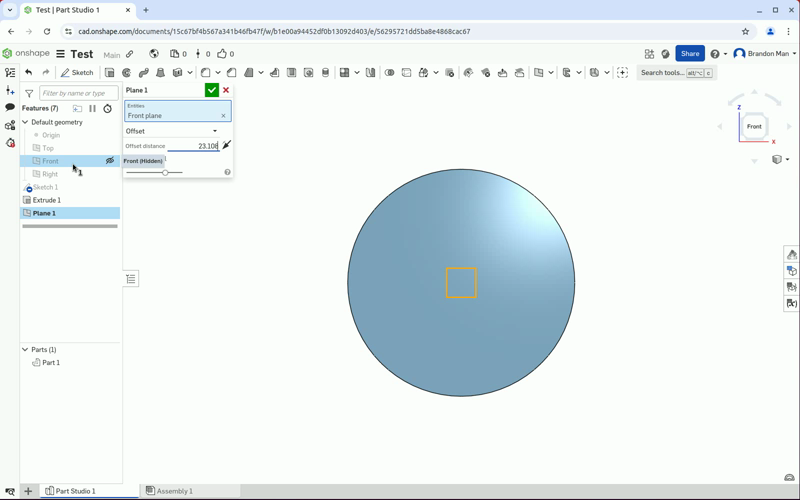
key(enter, 2)
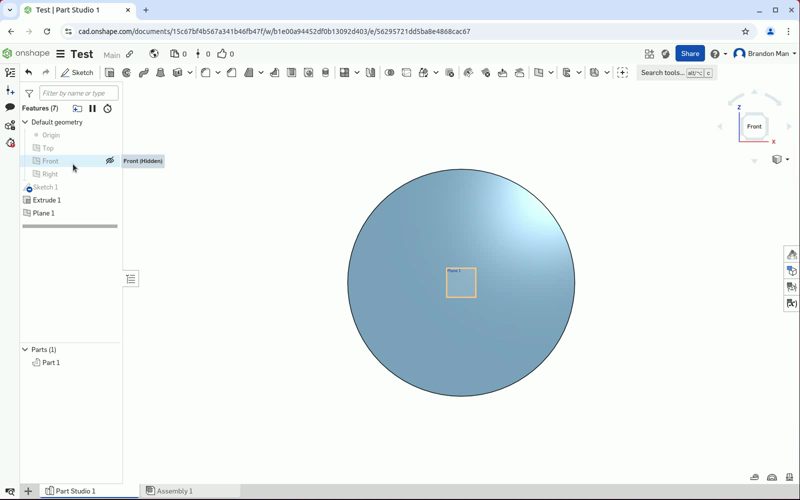
key(shift+s)
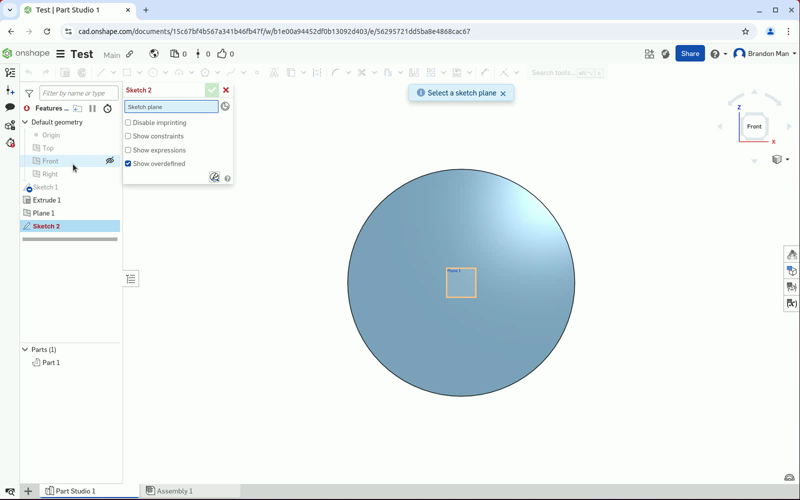
mouse_move(73, 215)
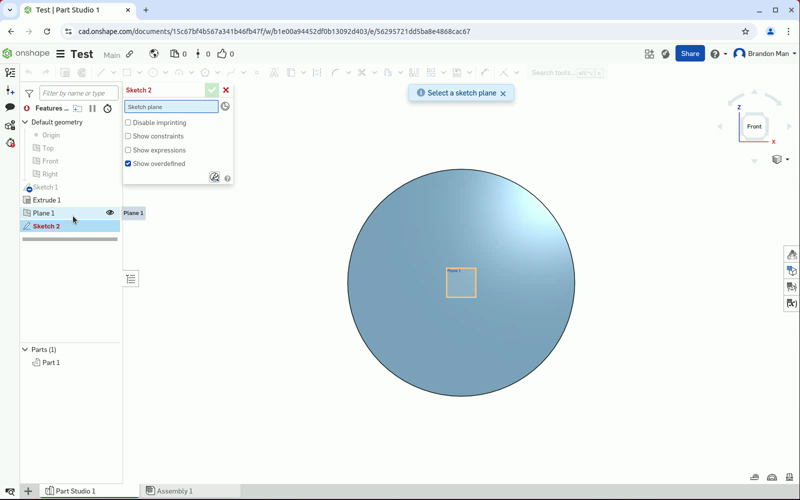
click(73, 215)
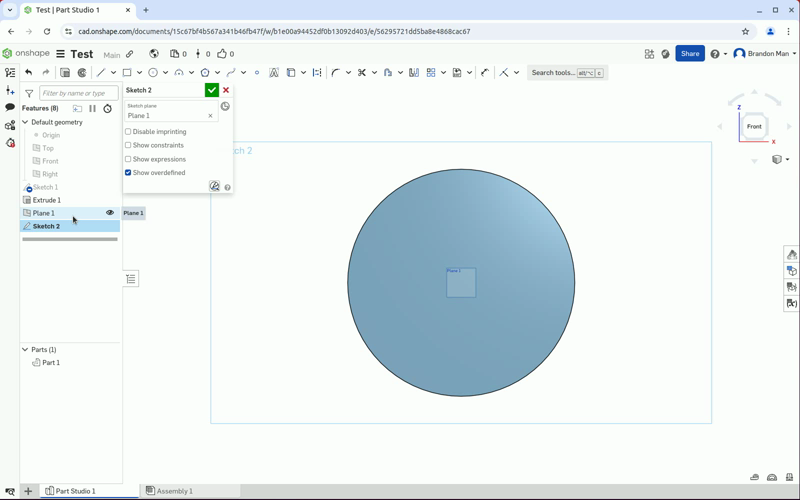
mouse_move(73, 352)
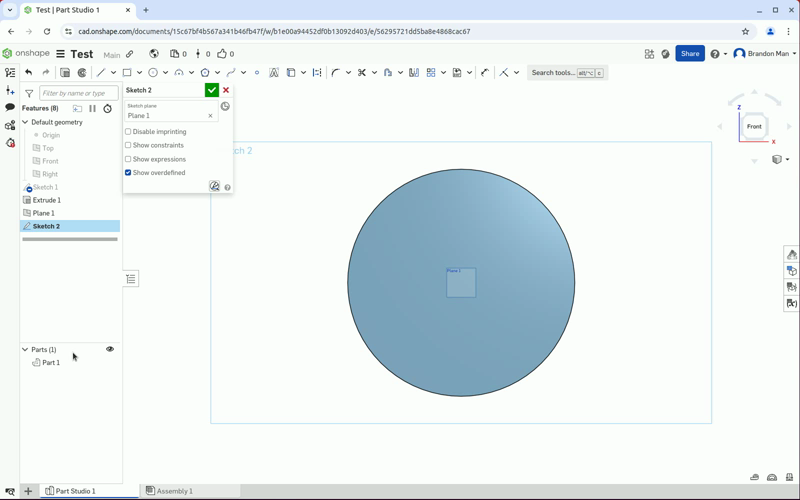
key(y)
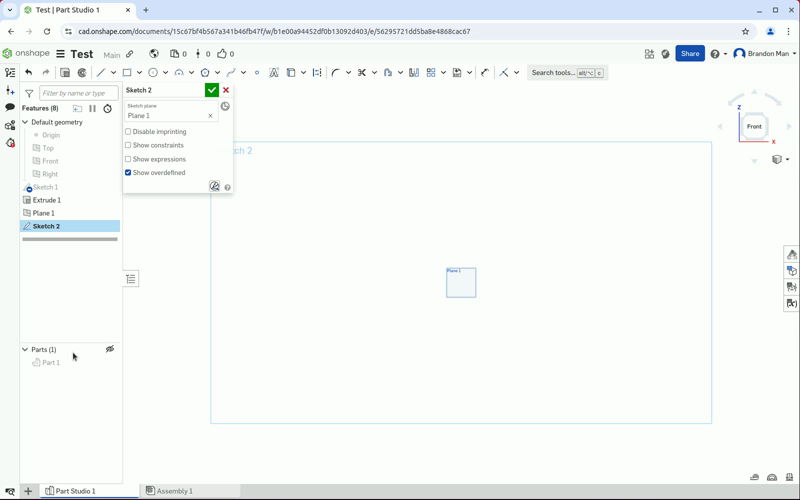
key(c)
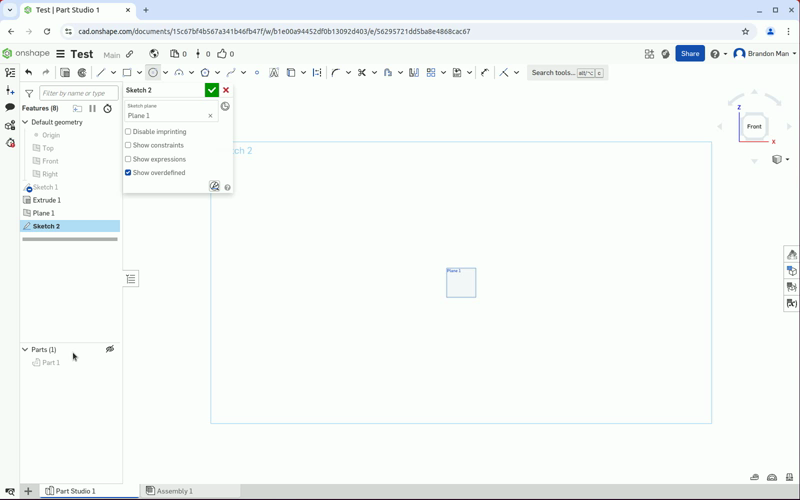
key_down(shift)
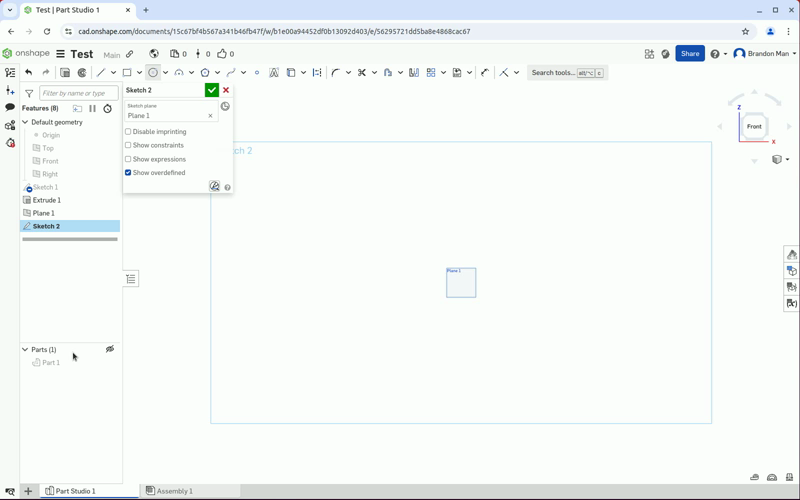
mouse_move(461, 282)
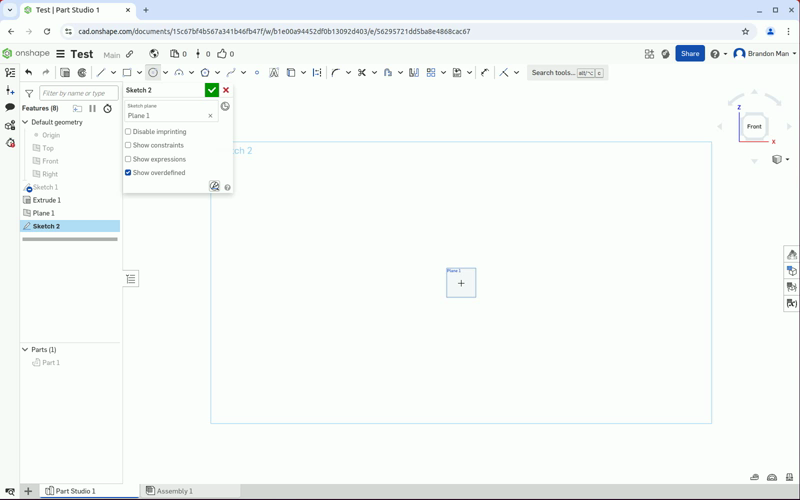
click(461, 282)
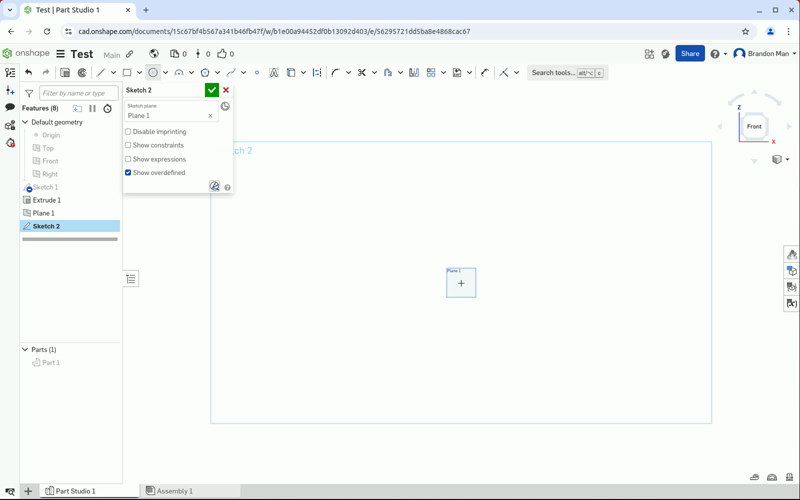
key_up(shift)
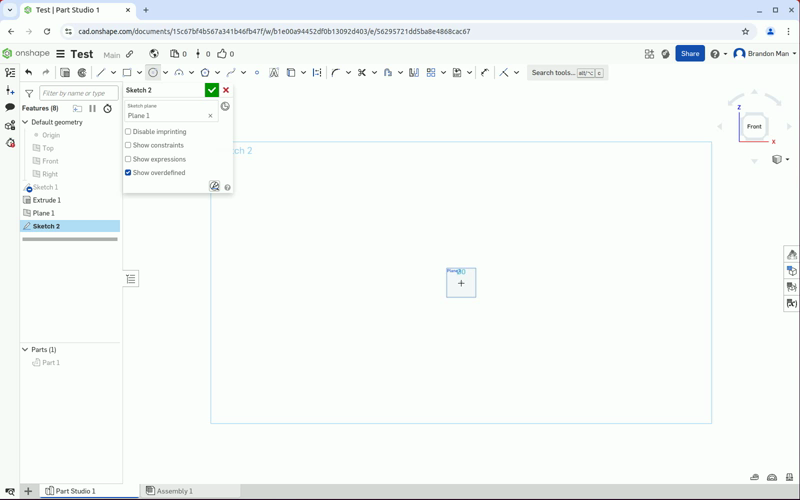
mouse_move(510, 282)
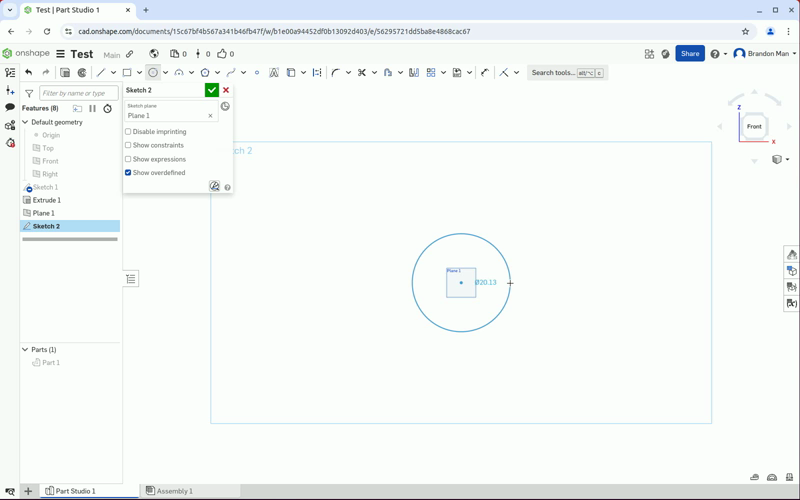
click(510, 282)
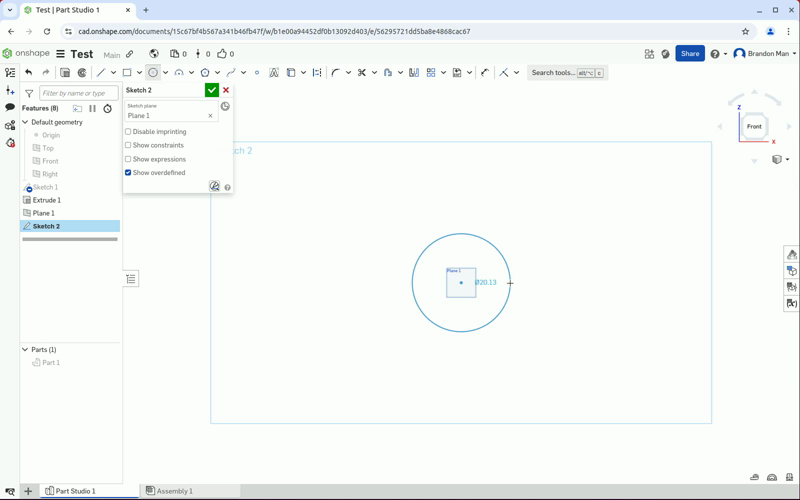
key(esc)
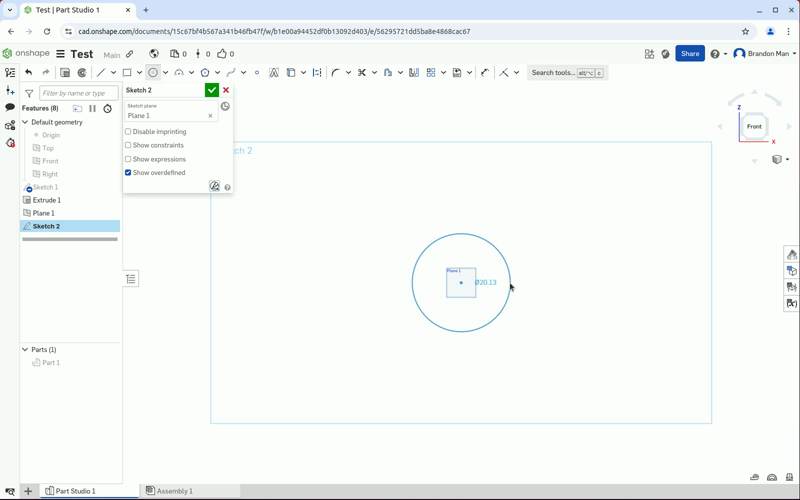
mouse_move(492, 304)
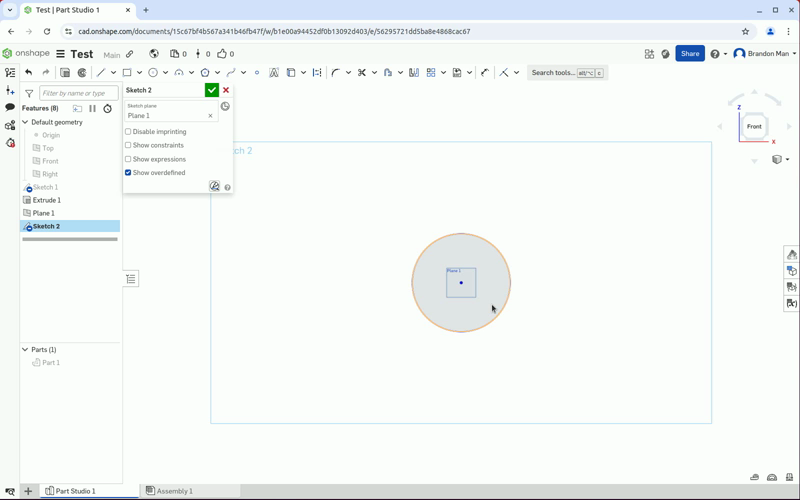
click(492, 304)
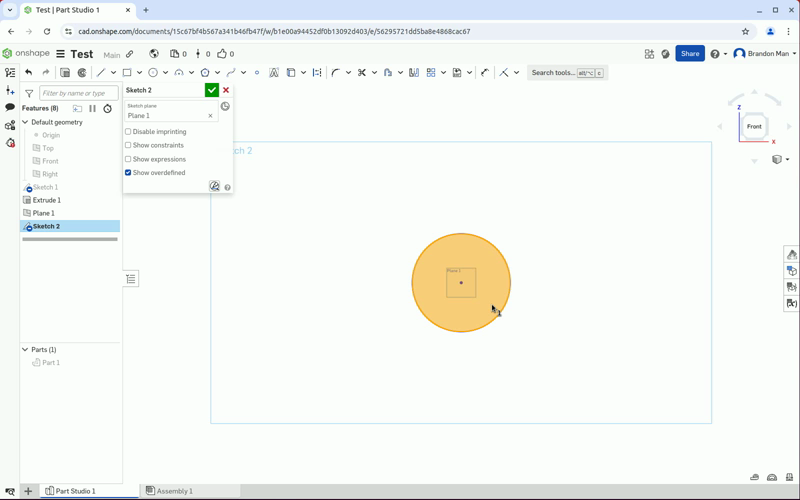
mouse_move(73, 352)
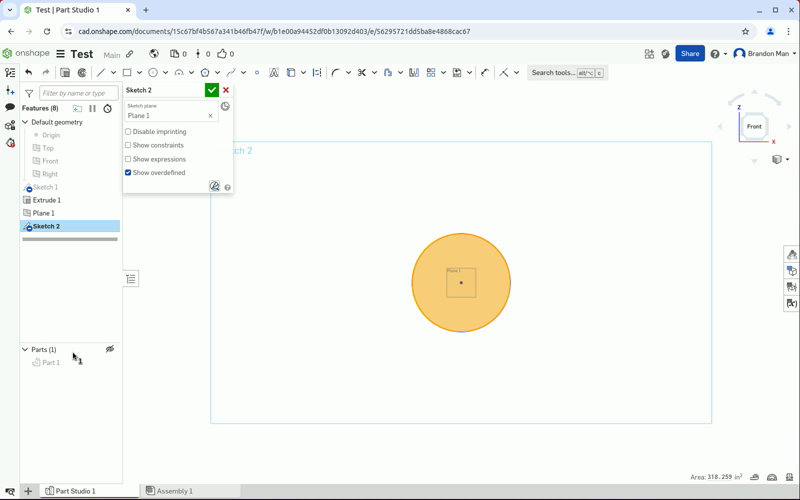
key(shift+y)
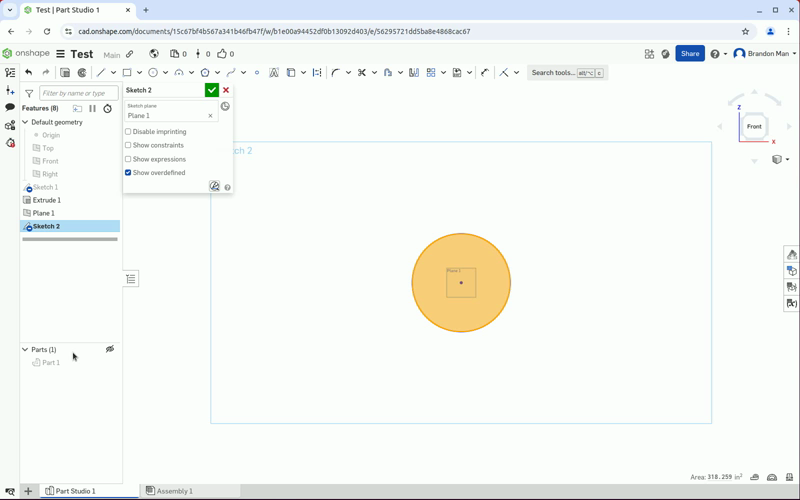
key(shift+e)
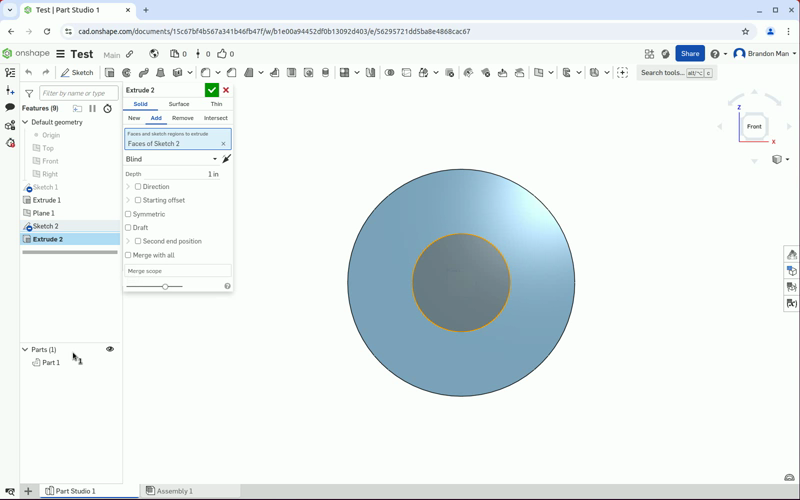
mouse_move(143, 106)
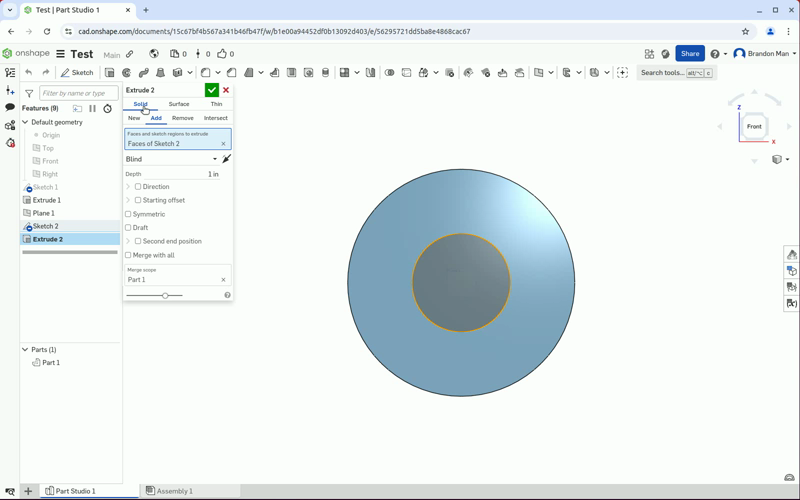
click(143, 106)
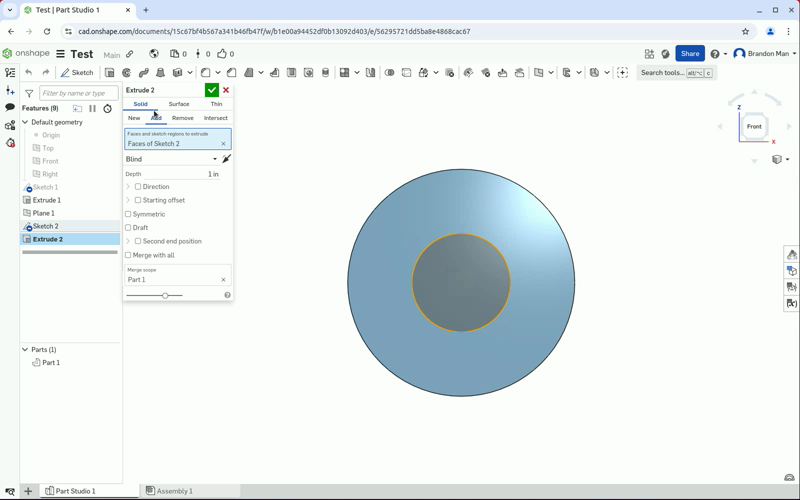
mouse_move(186, 120)
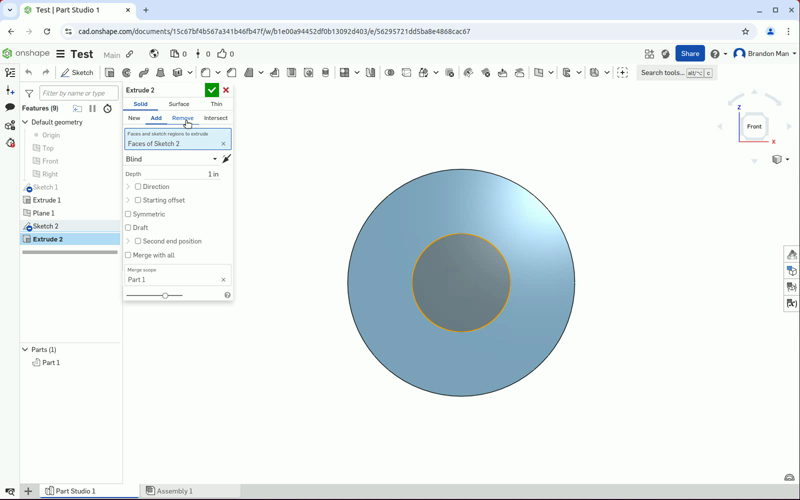
click(186, 120)
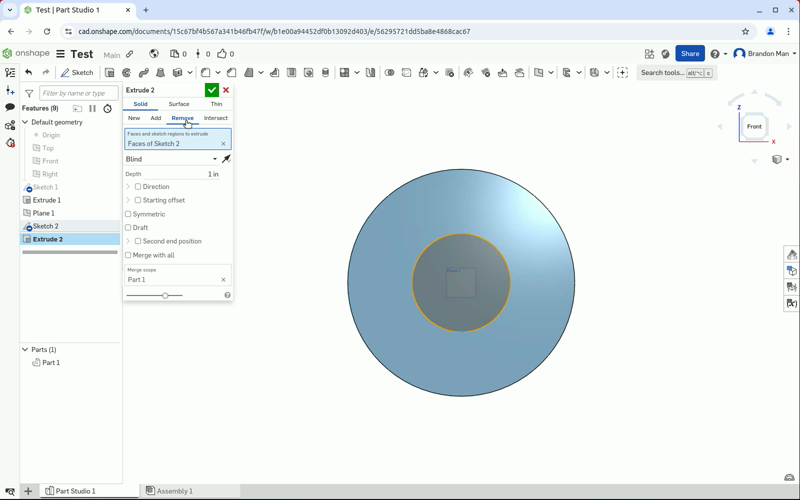
key(tab, 4)
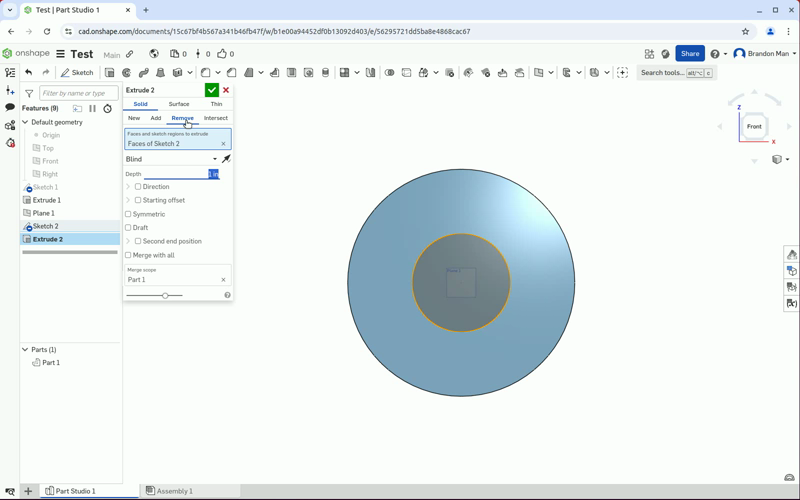
text(20.22)
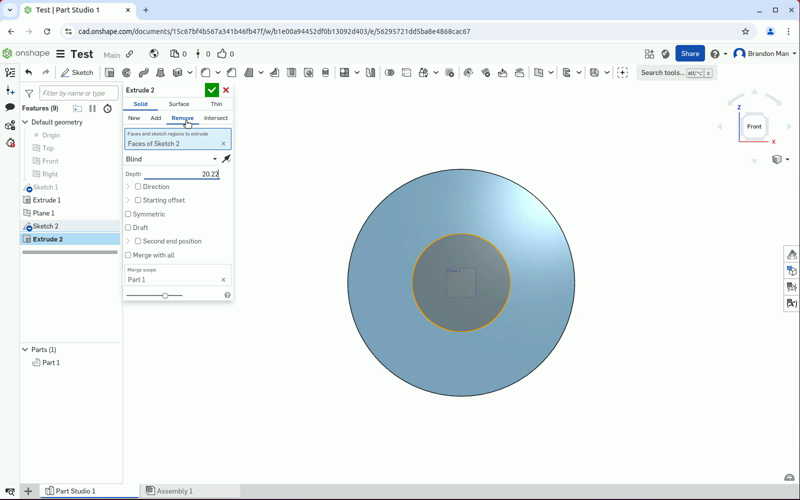
key(tab, 6)
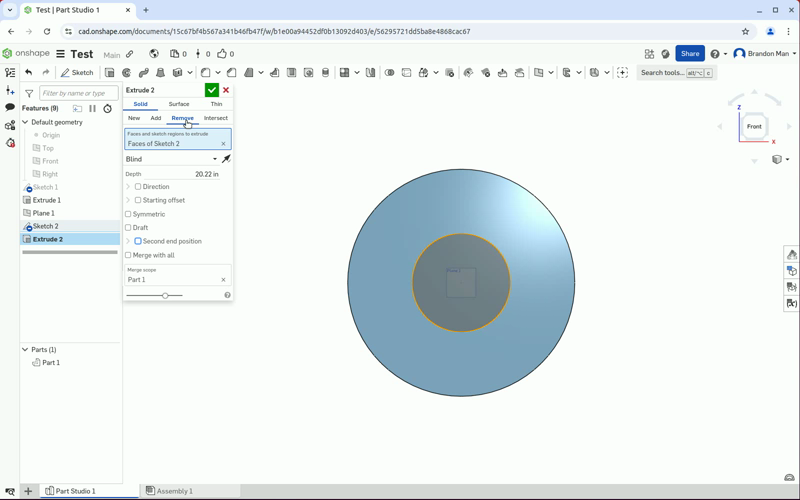
key(space)
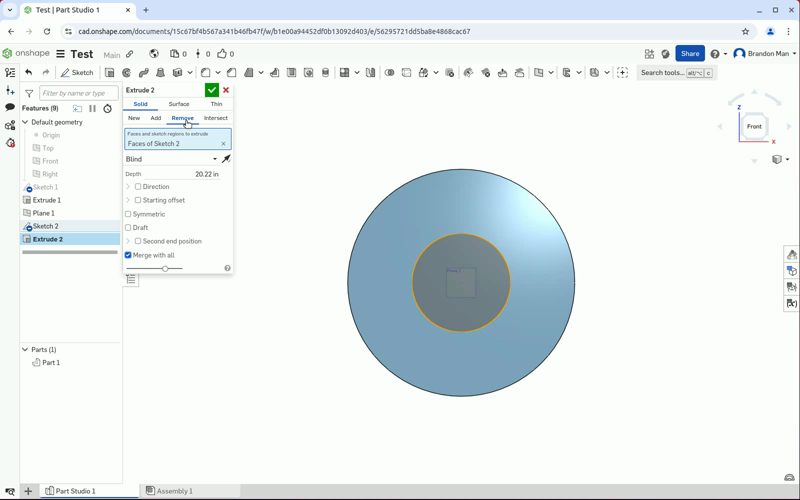
key(enter)
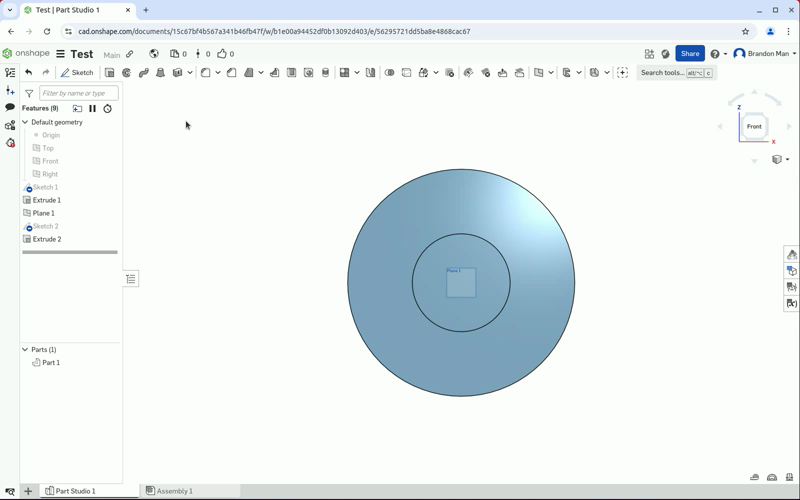
key(shift+h)
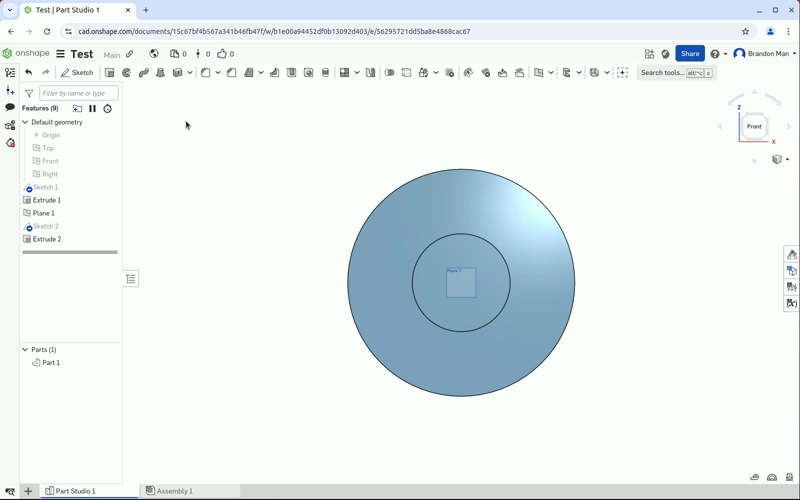
key(shift+h)
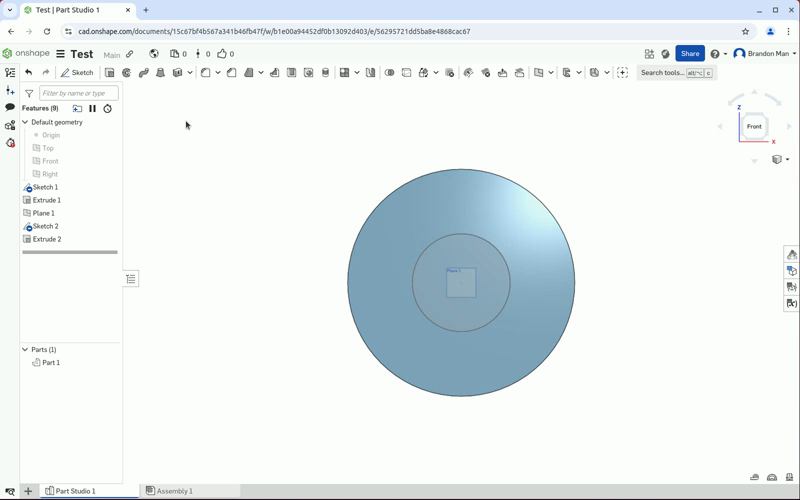
key(shift+7)
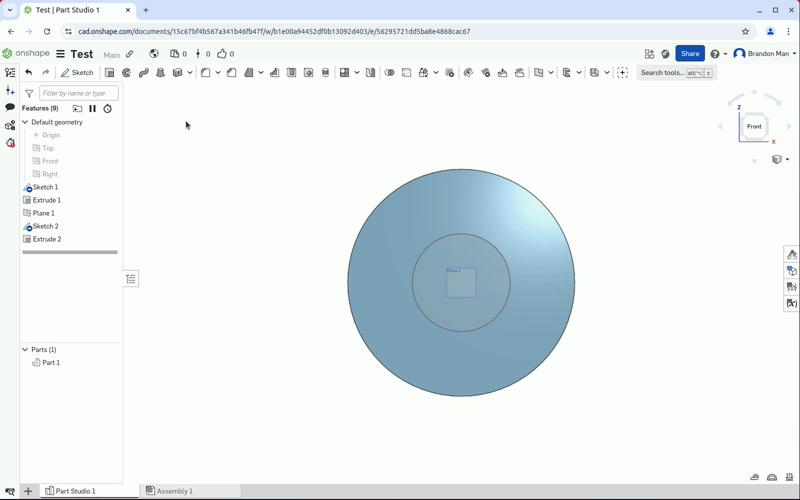
key(left, 2)
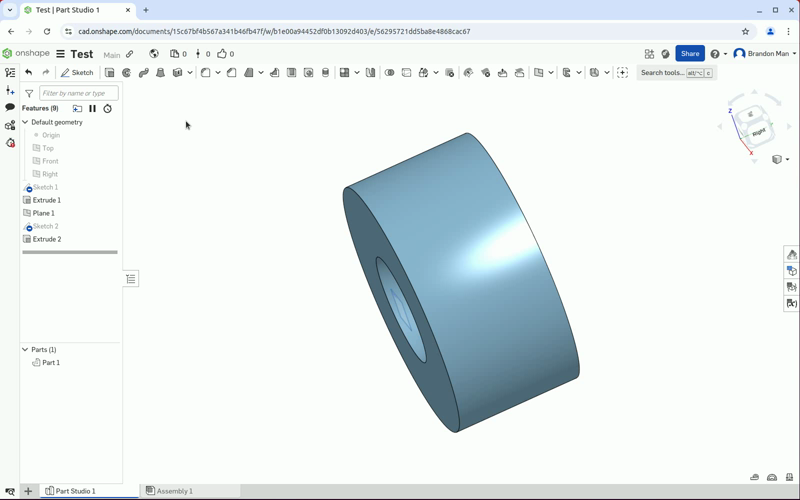
key(down, 2)
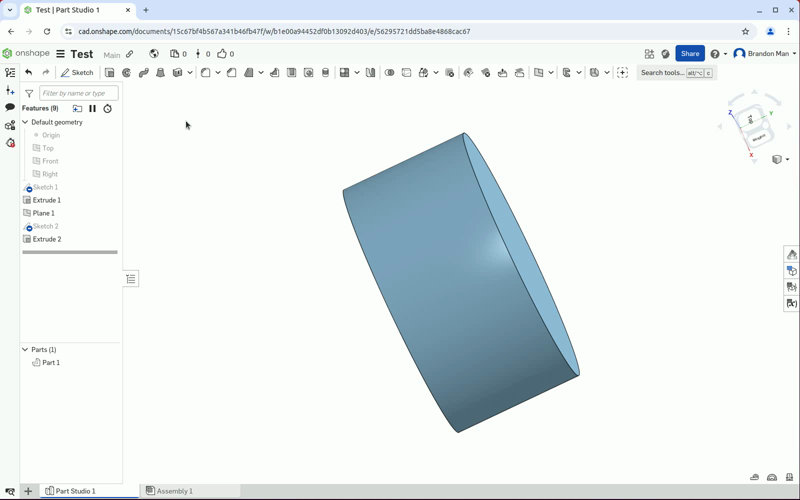
key(up, 2)
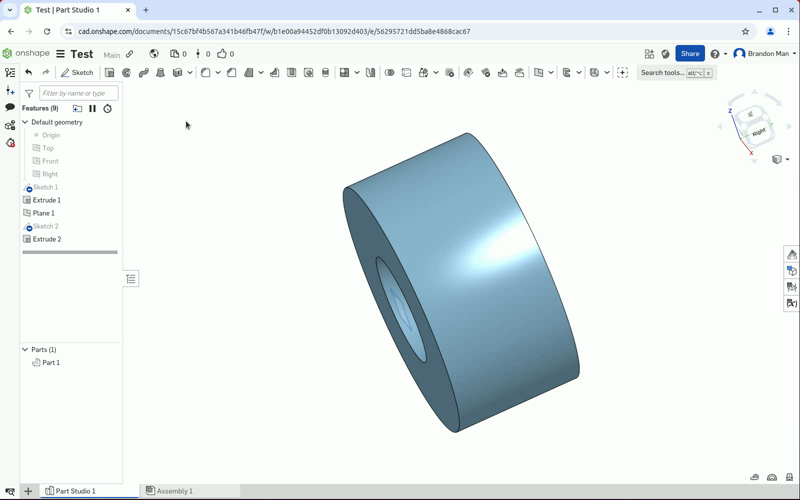
key(right, 2)
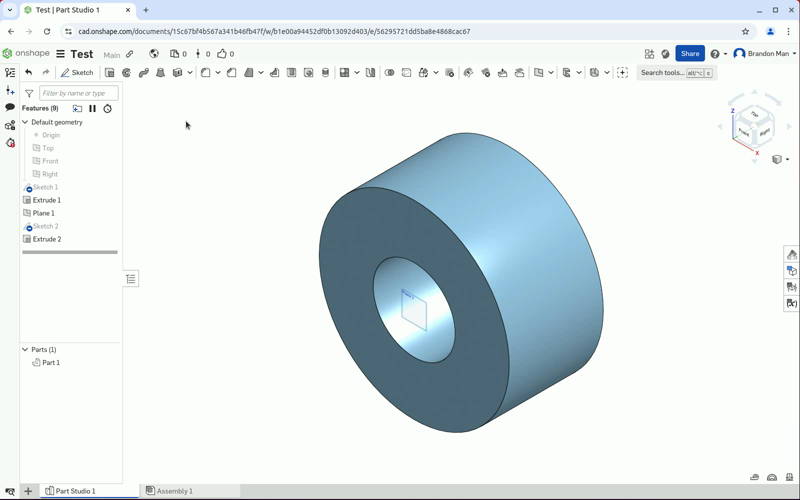
mouse_move(73, 189)
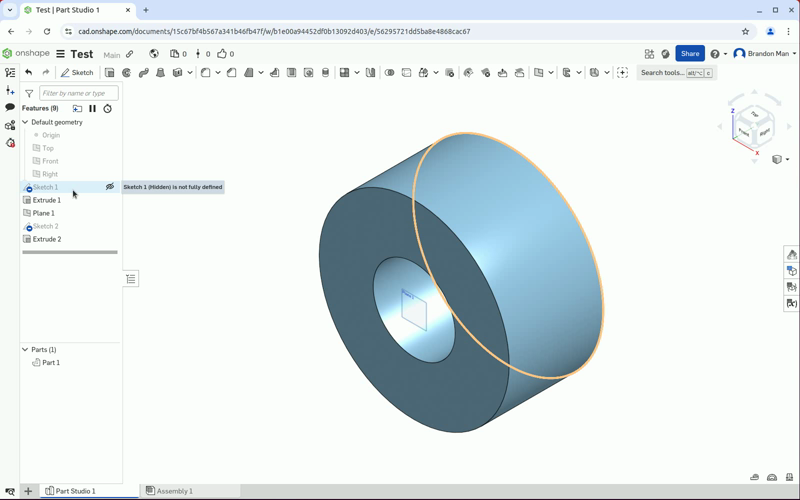
click(73, 189)